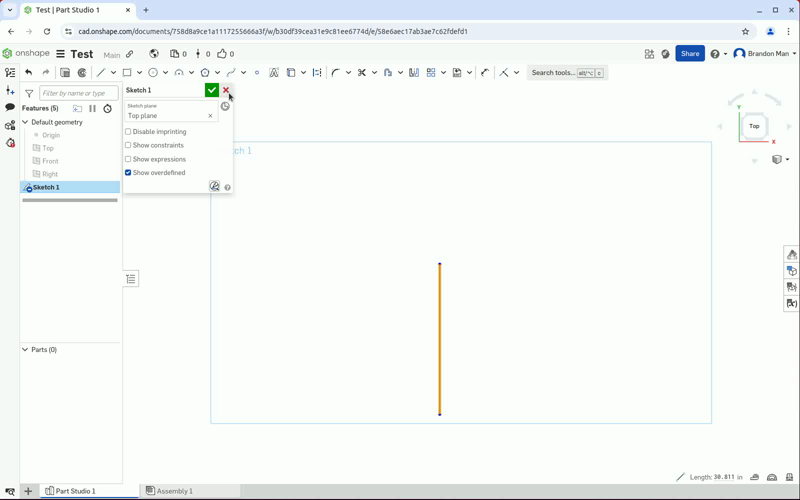
key(shift+h)
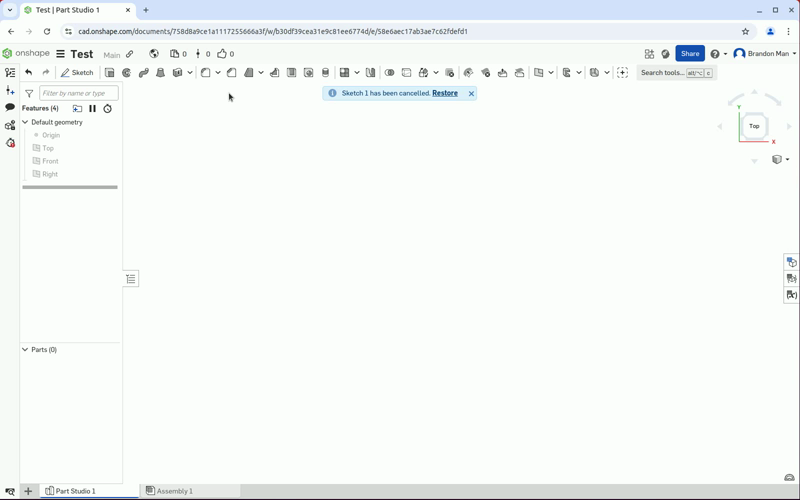
mouse_move(73, 352)
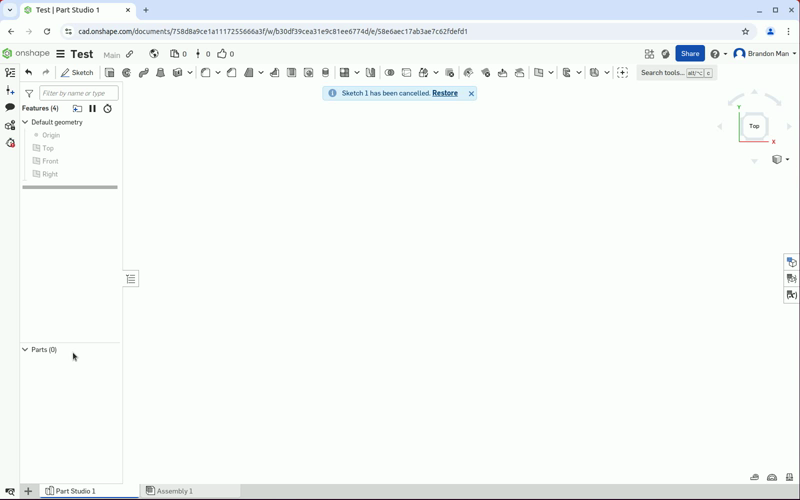
key(y)
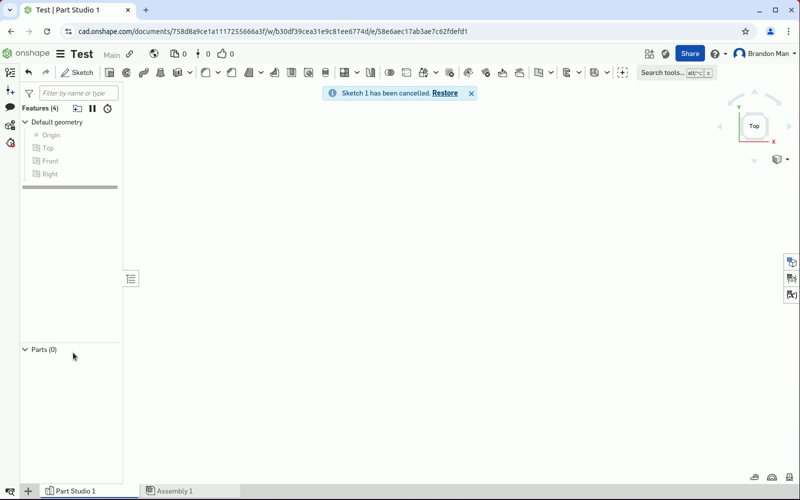
key(shift+p)
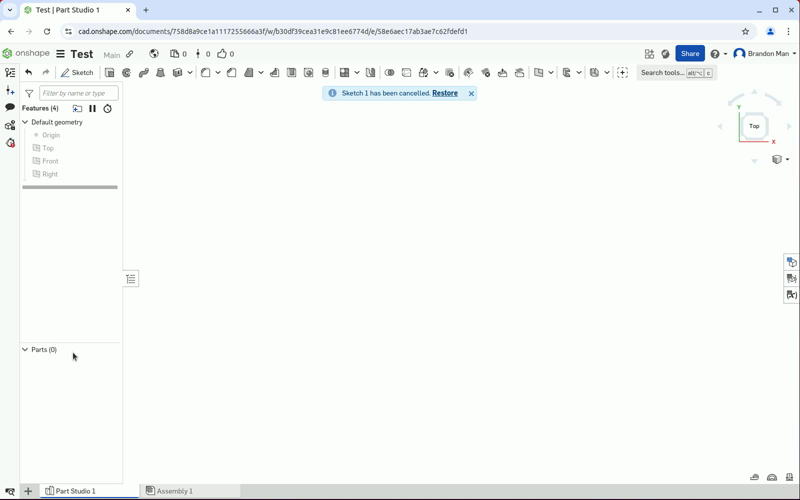
key(space)
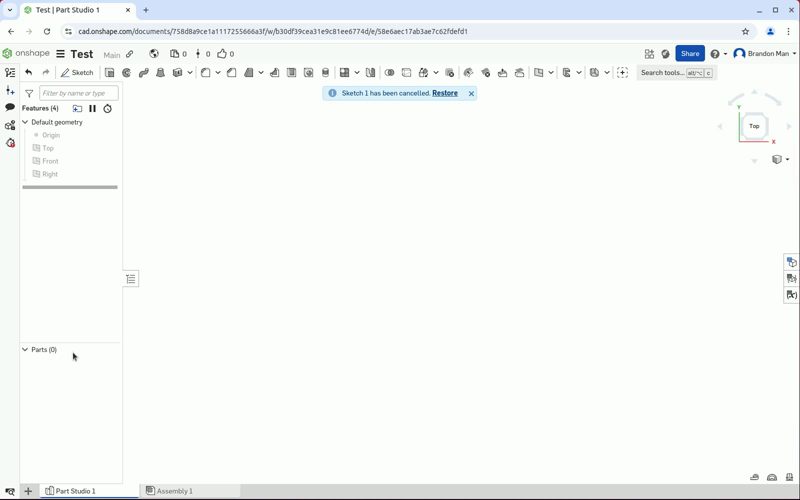
key_down(shift)
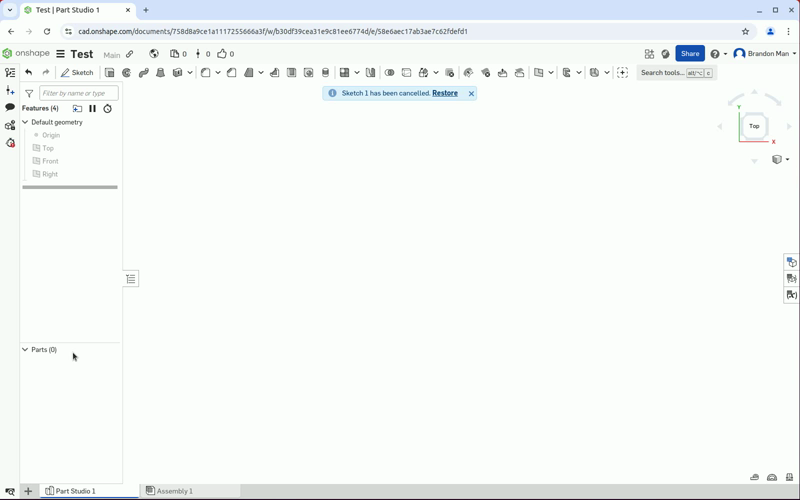
key(up)
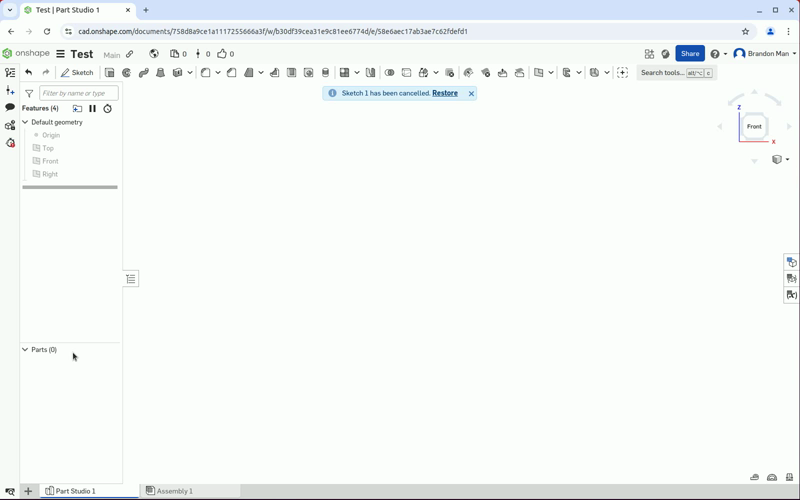
key_up(shift)
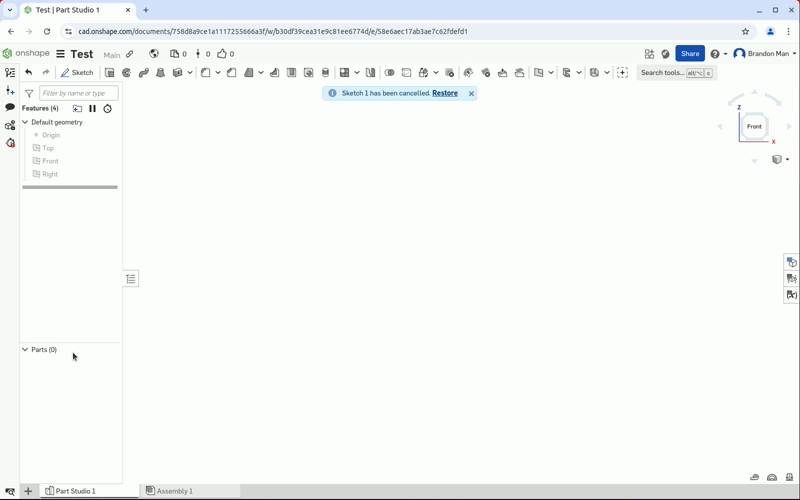
mouse_move(73, 352)
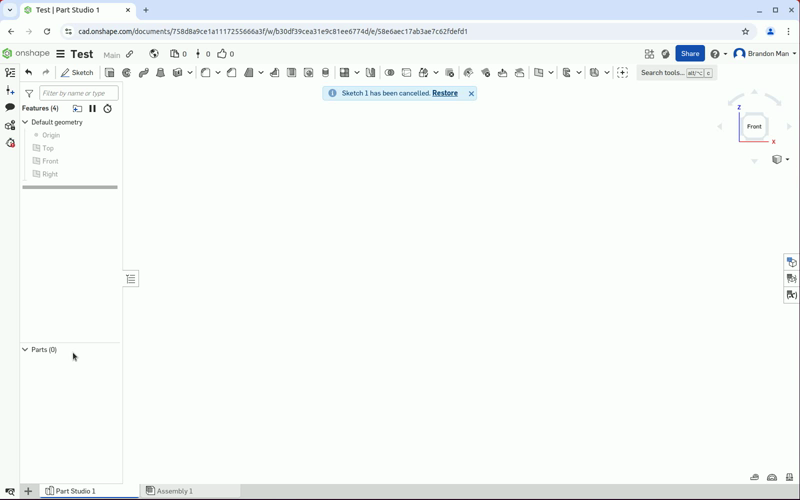
key(shift+y)
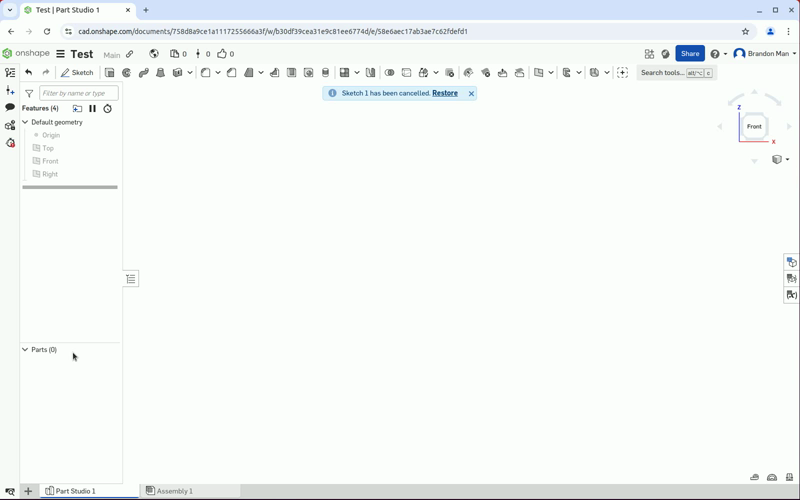
key(shift+s)
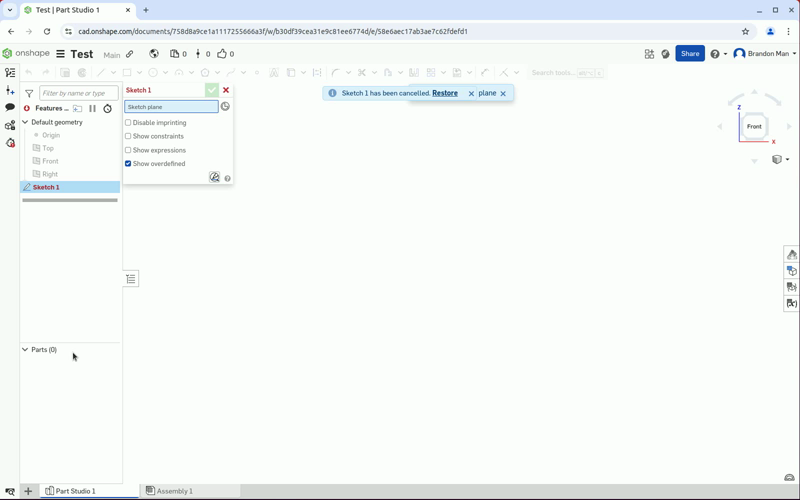
mouse_move(73, 163)
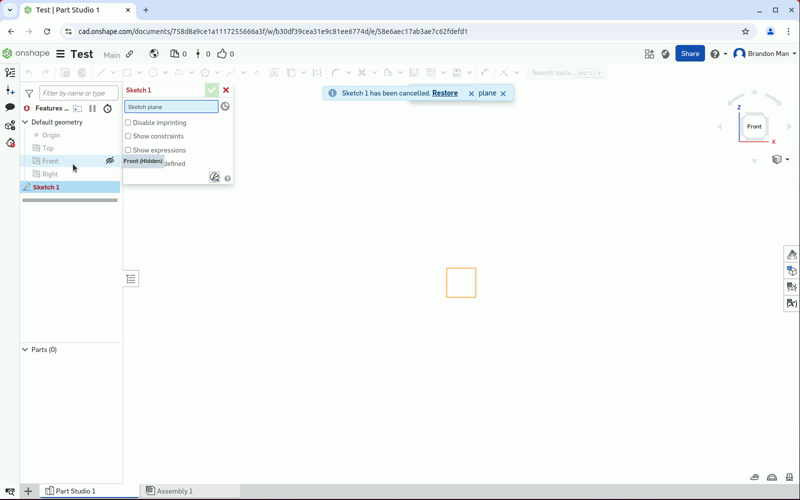
click(73, 163)
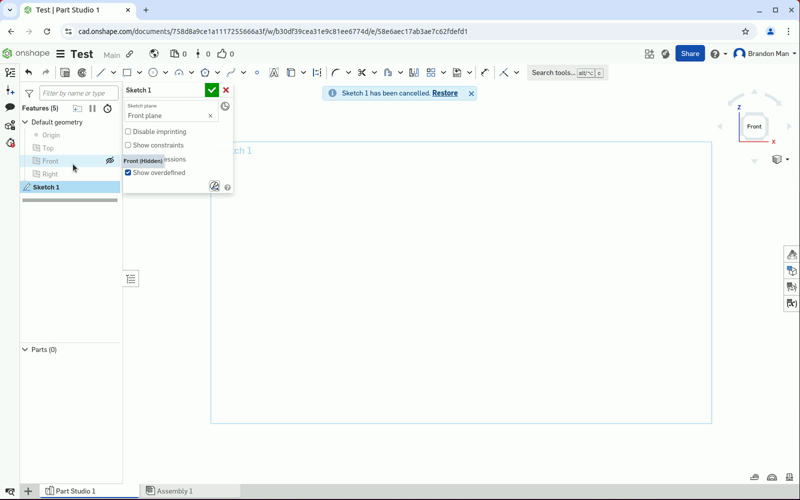
mouse_move(73, 352)
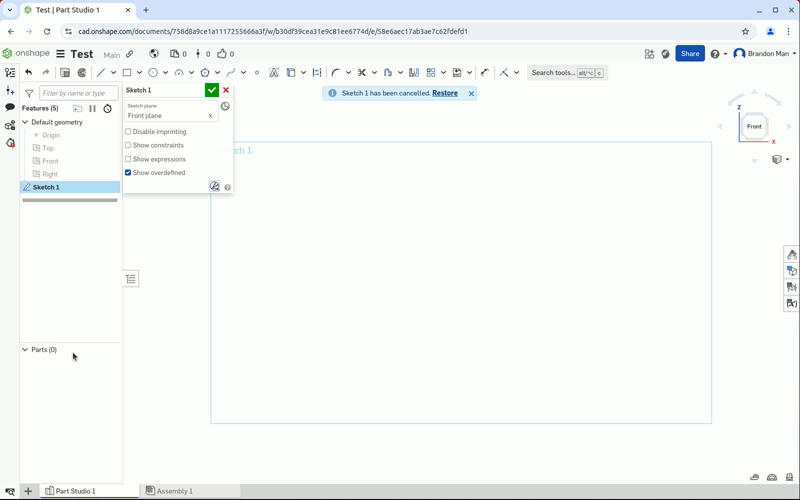
key(y)
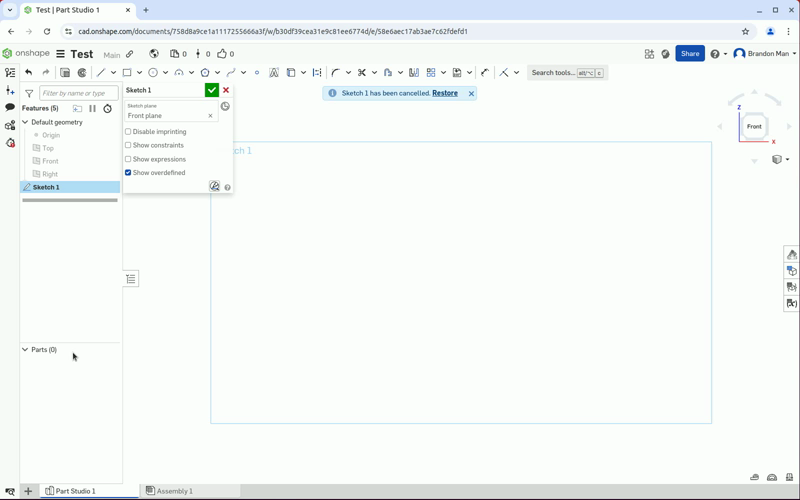
key(c)
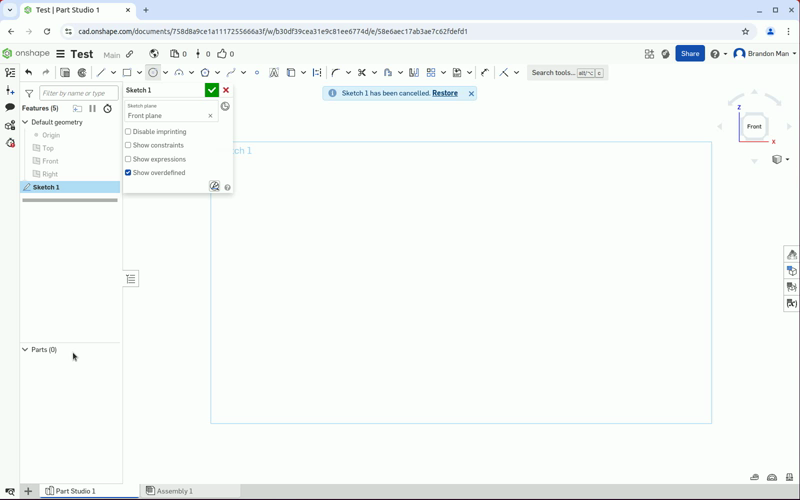
key_down(shift)
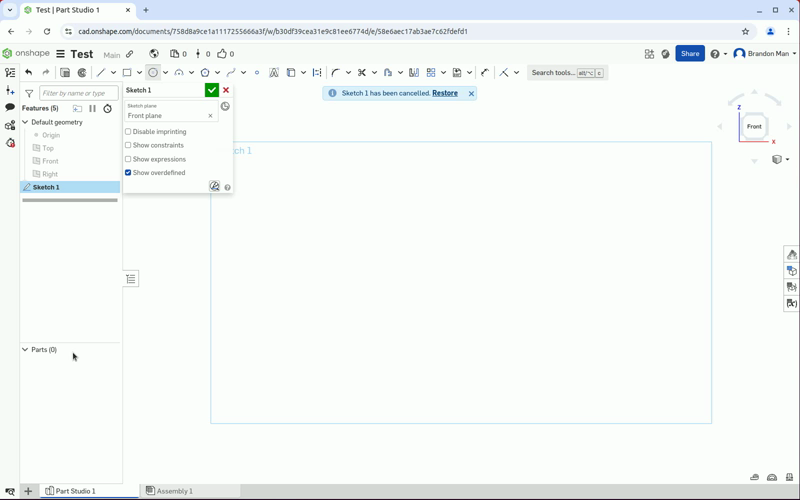
mouse_move(461, 282)
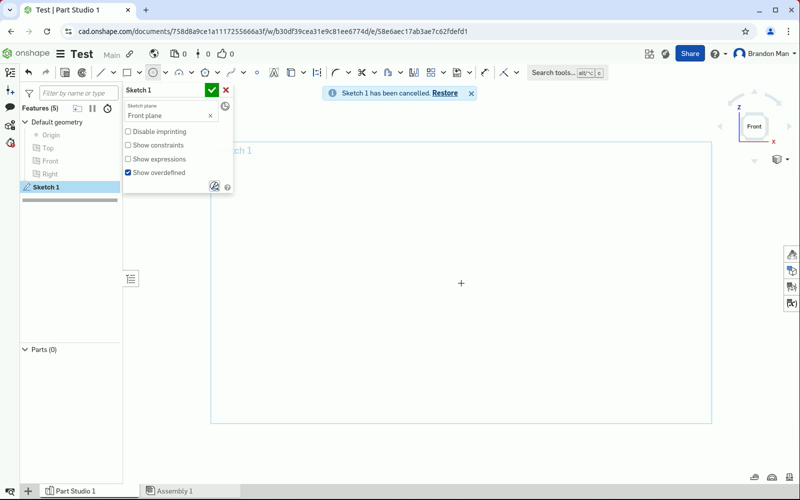
click(461, 282)
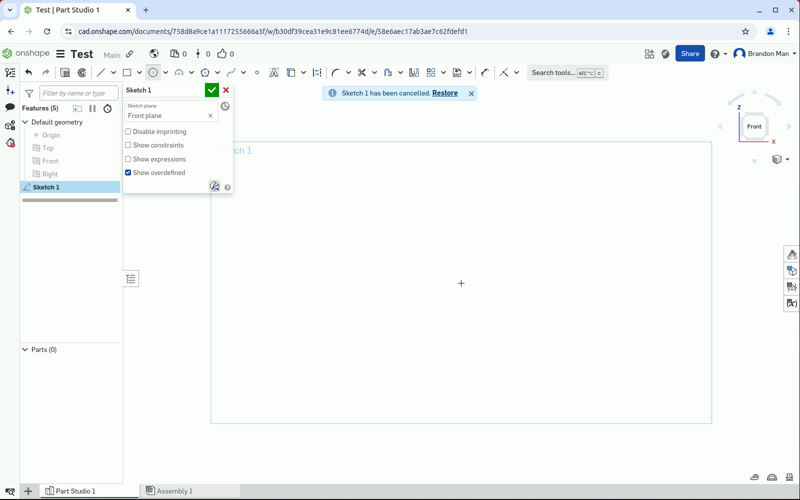
key_up(shift)
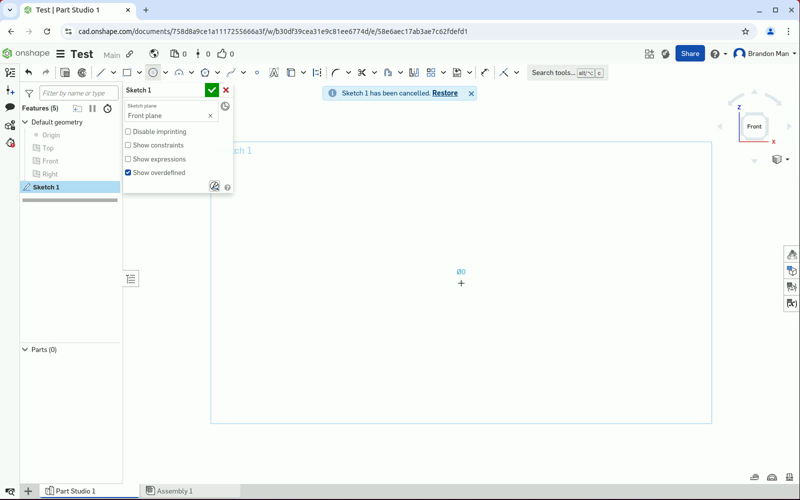
mouse_move(499, 282)
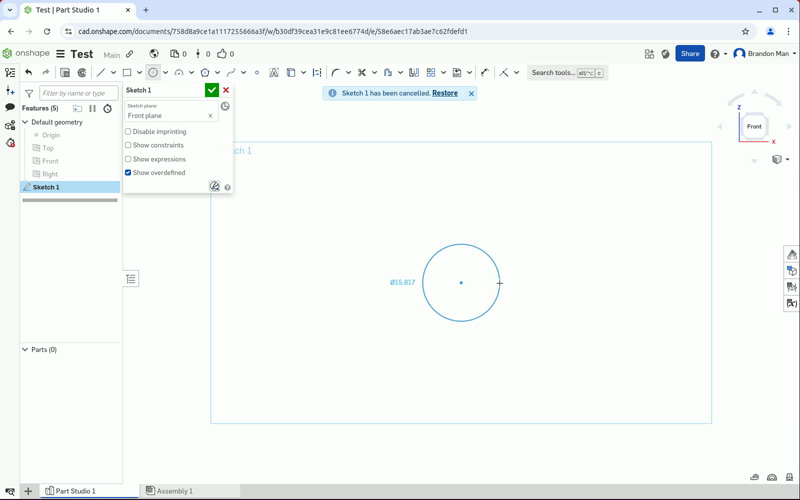
click(499, 282)
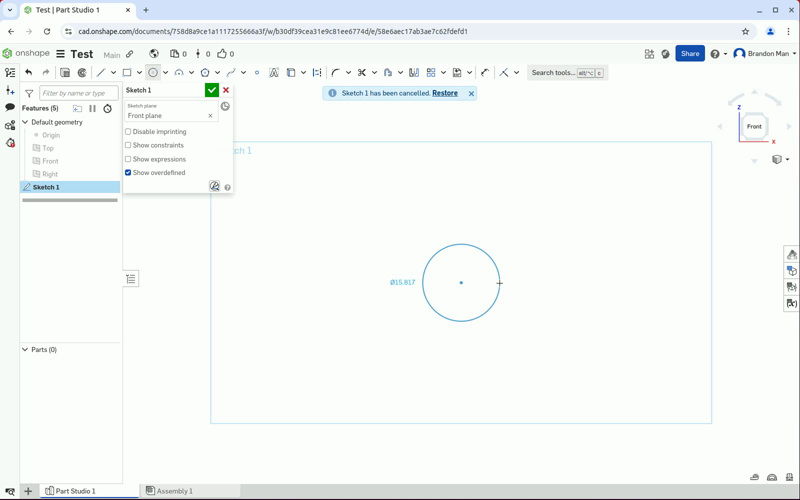
key(esc)
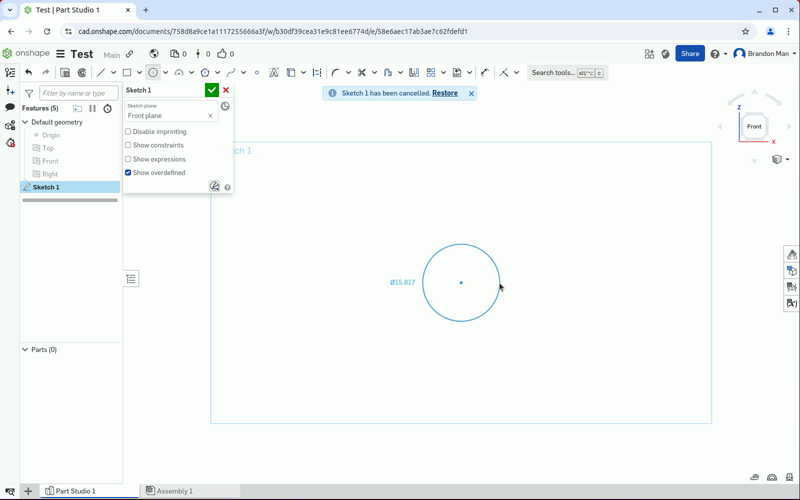
mouse_move(434, 276)
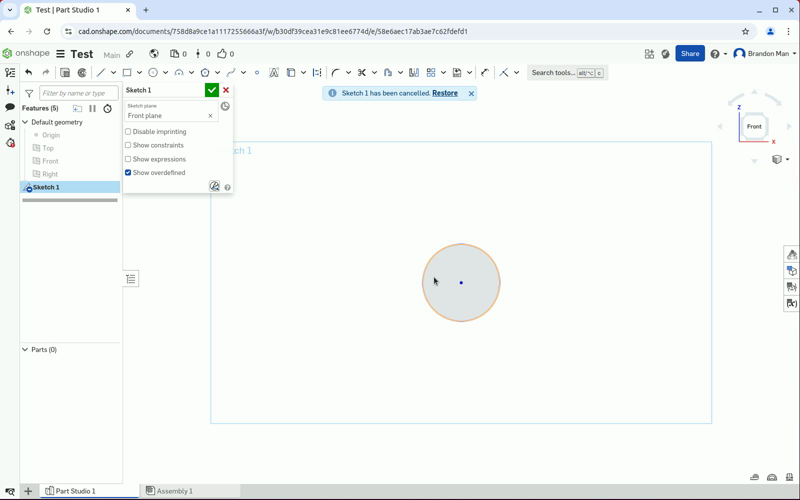
click(434, 276)
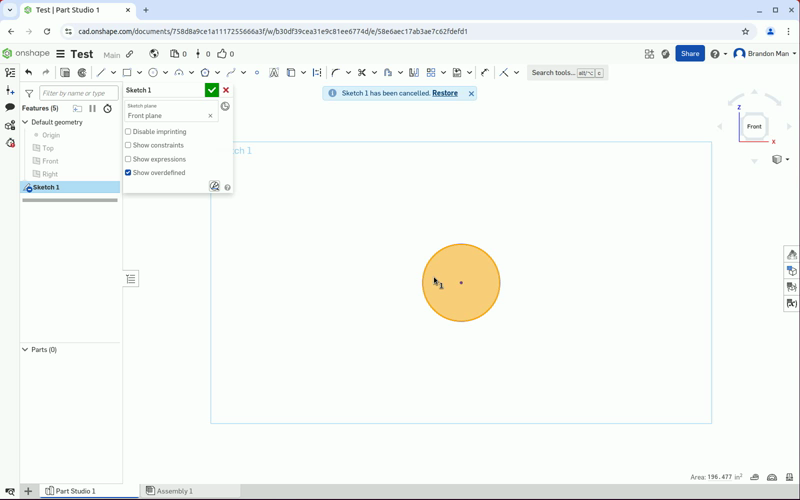
mouse_move(73, 352)
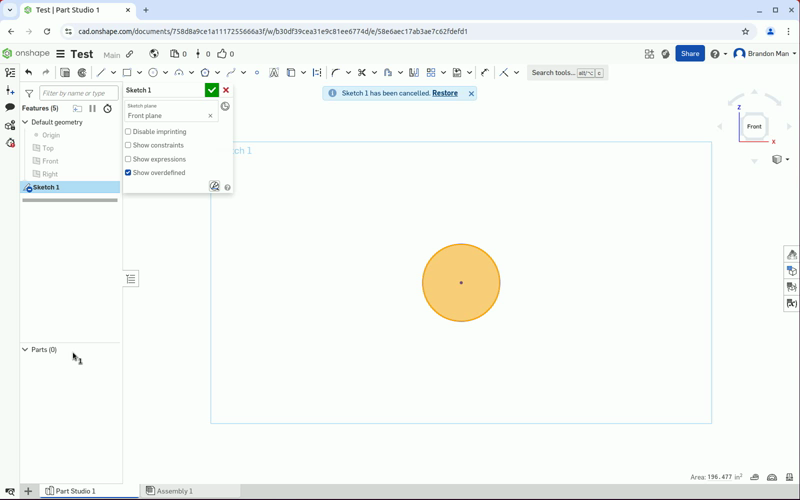
key(shift+y)
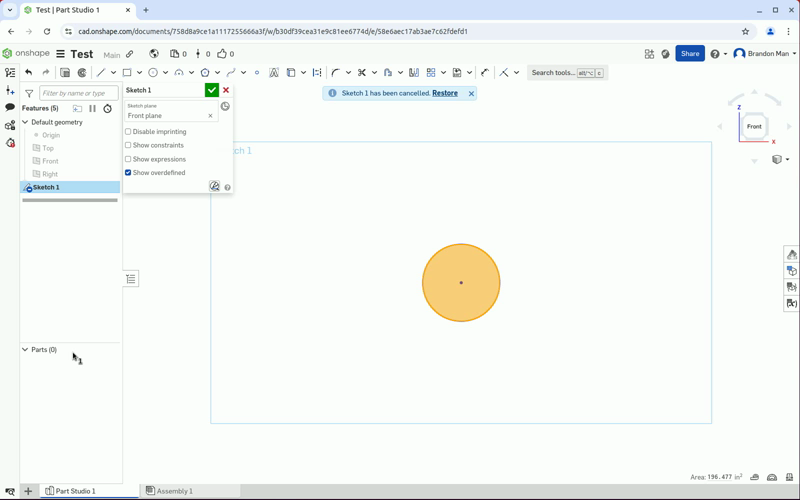
key(shift+e)
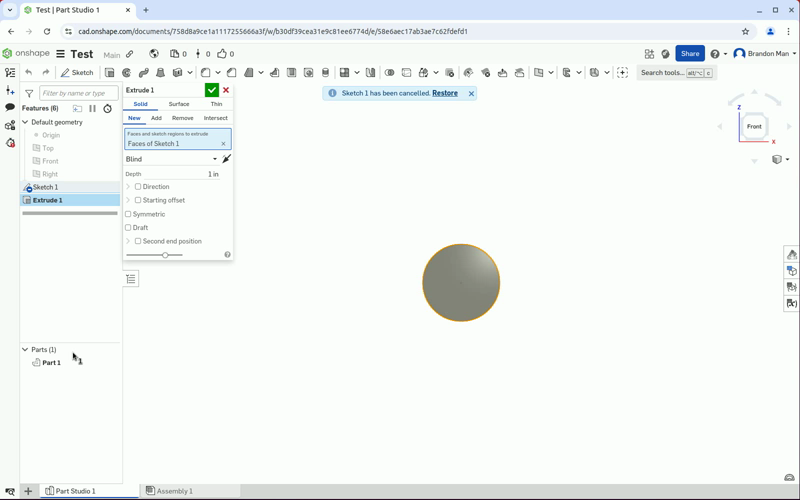
mouse_move(143, 106)
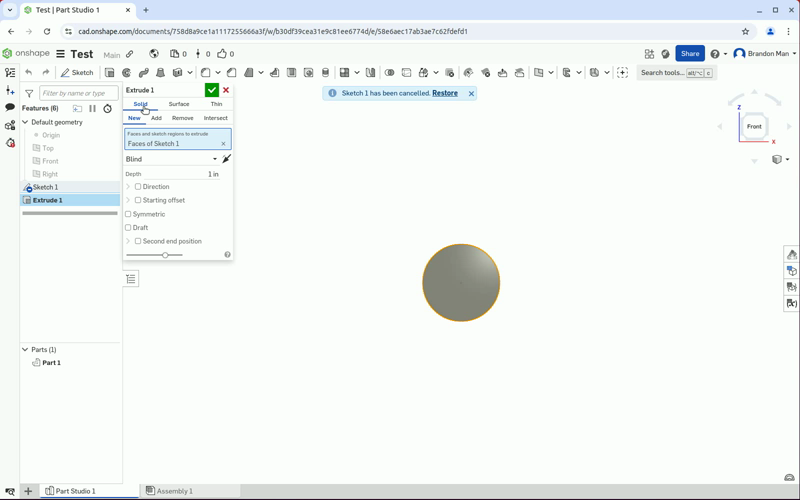
click(143, 106)
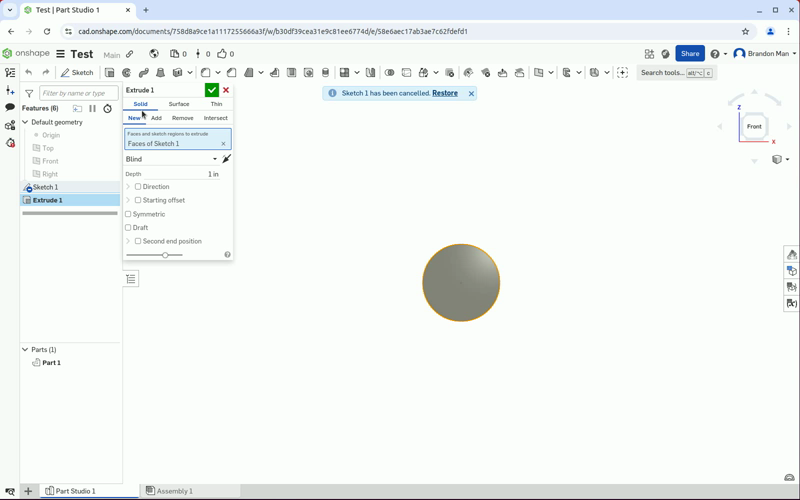
mouse_move(137, 120)
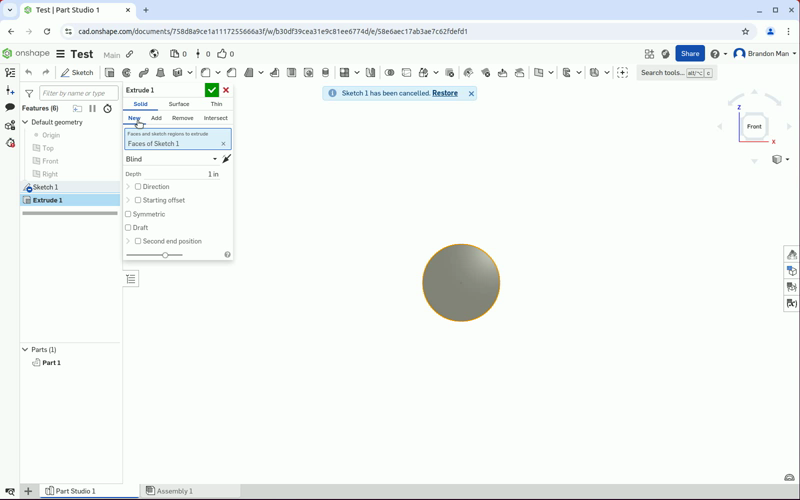
click(137, 120)
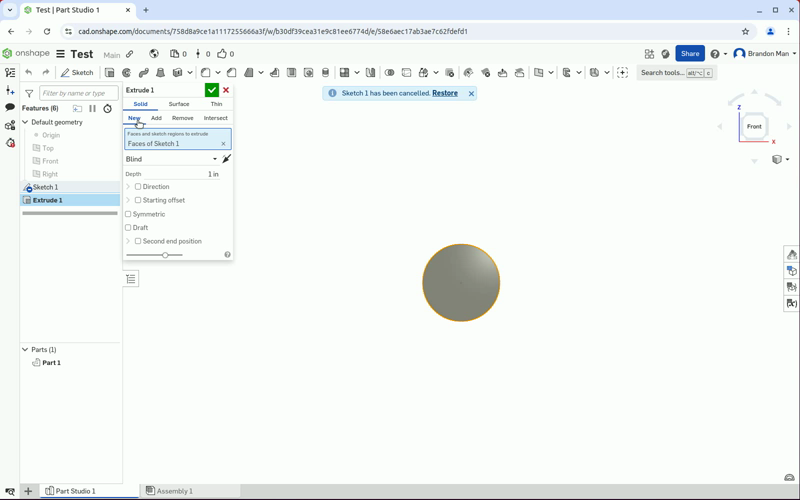
key(tab, 4)
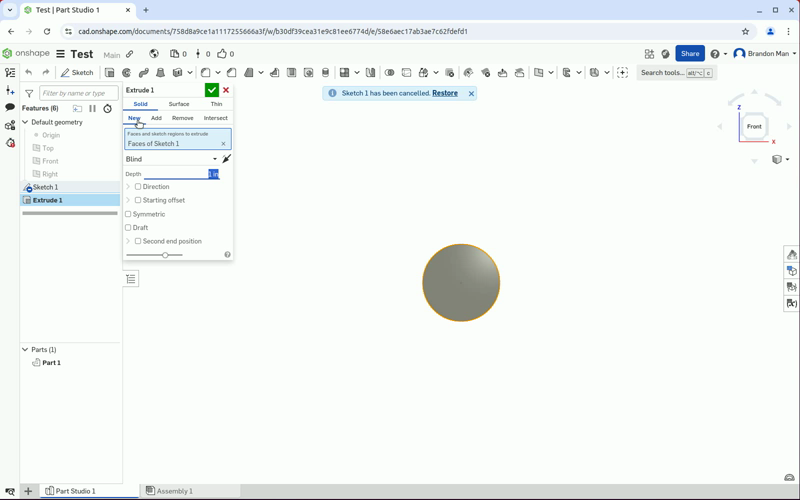
text(23.108)
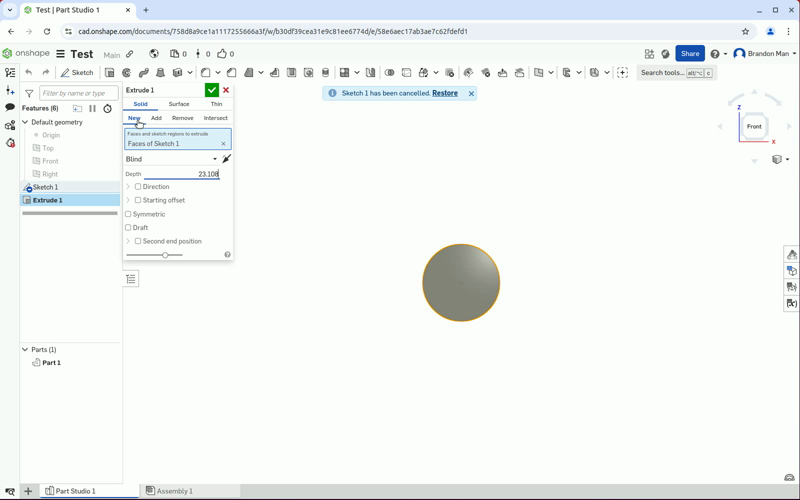
key(enter)
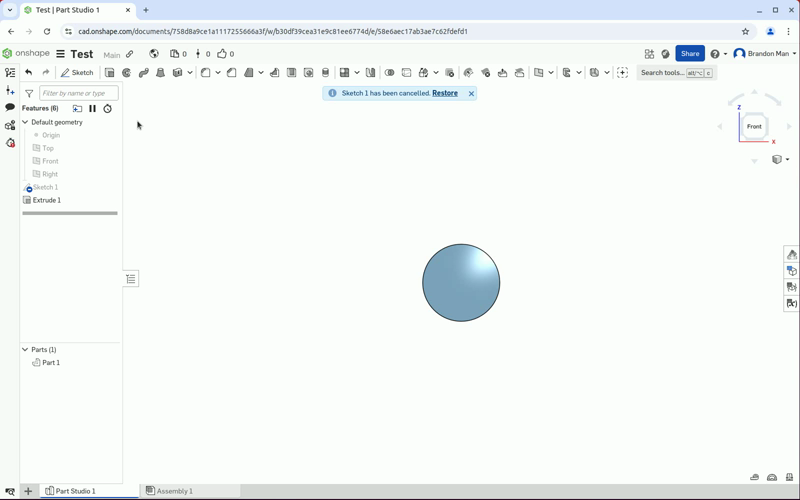
key(shift+h)
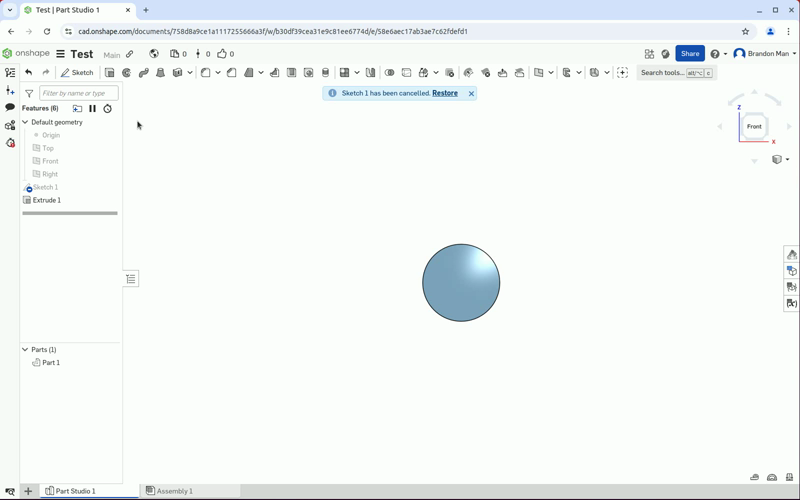
key(shift+h)
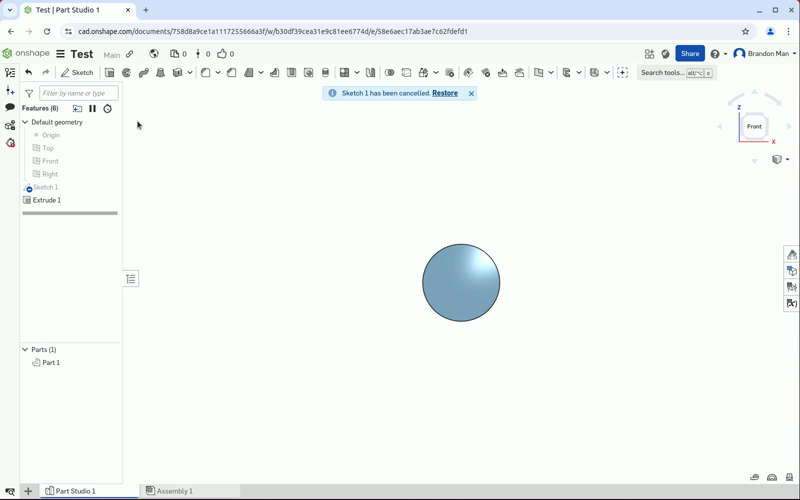
mouse_move(73, 189)
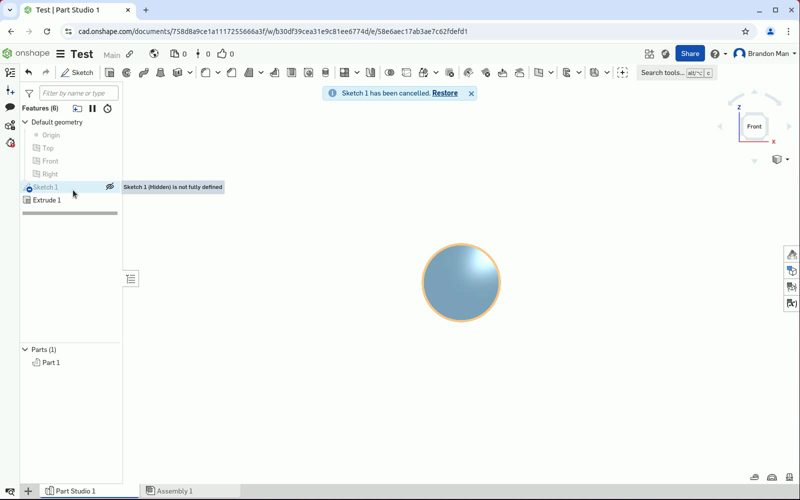
click(73, 189)
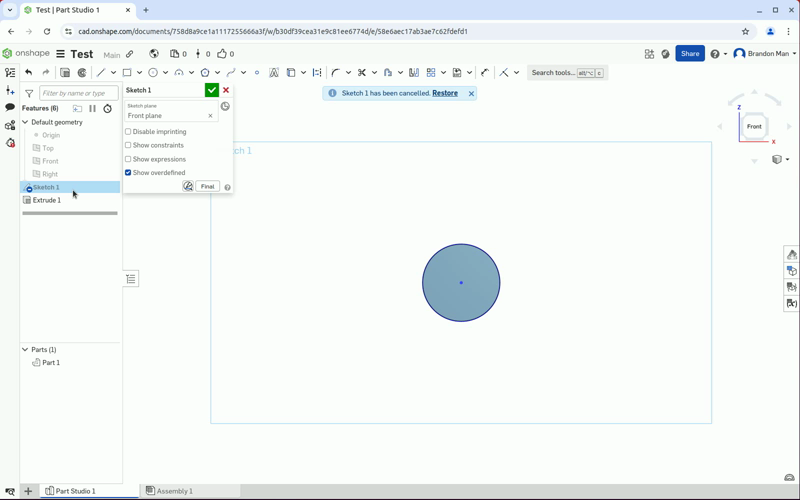
mouse_move(229, 92)
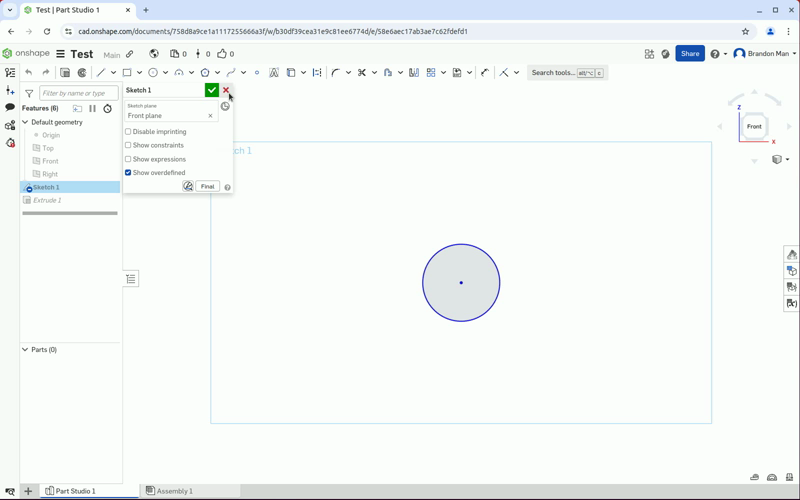
click(229, 92)
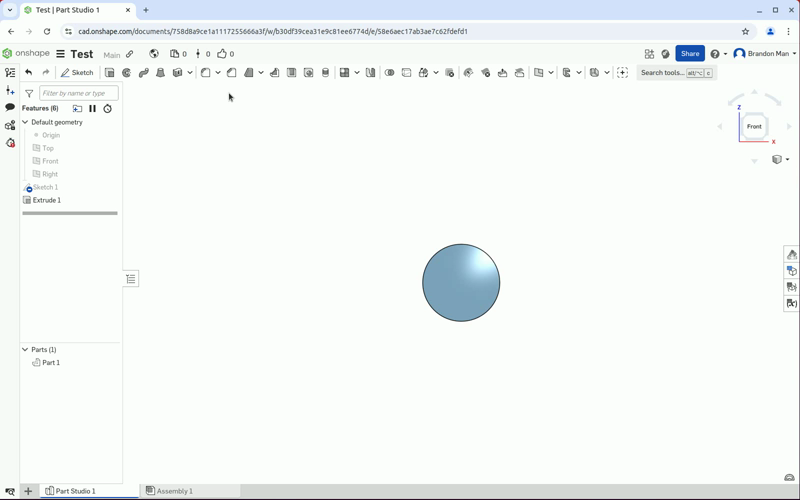
mouse_move(541, 75)
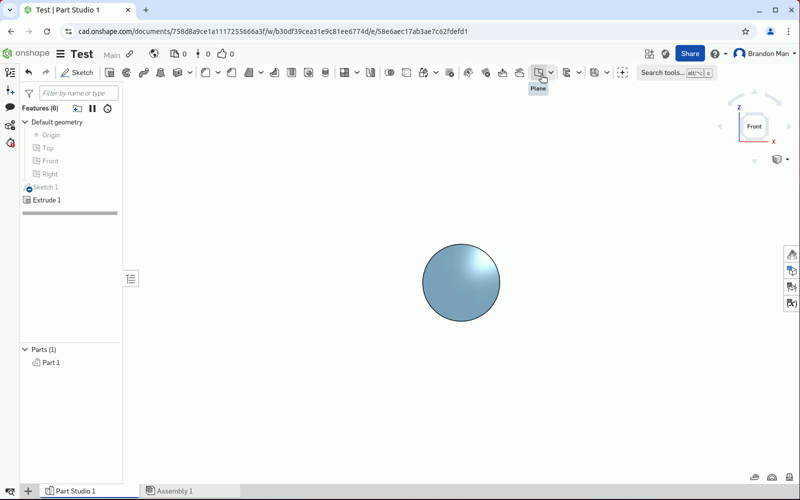
click(541, 75)
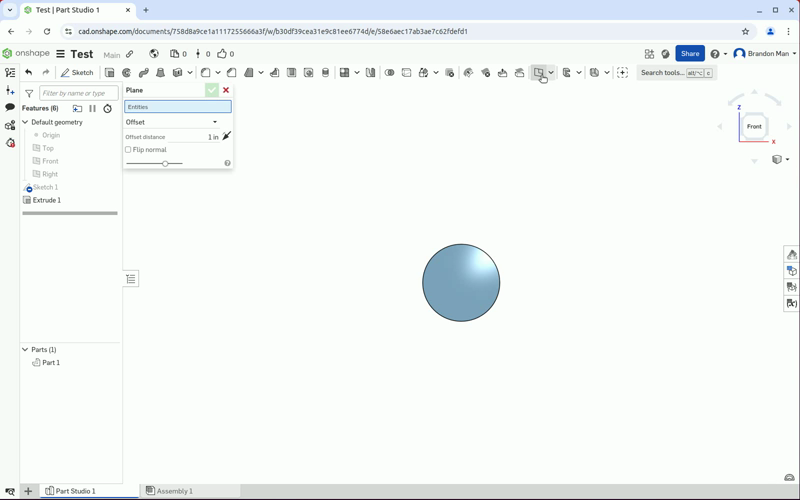
mouse_move(73, 163)
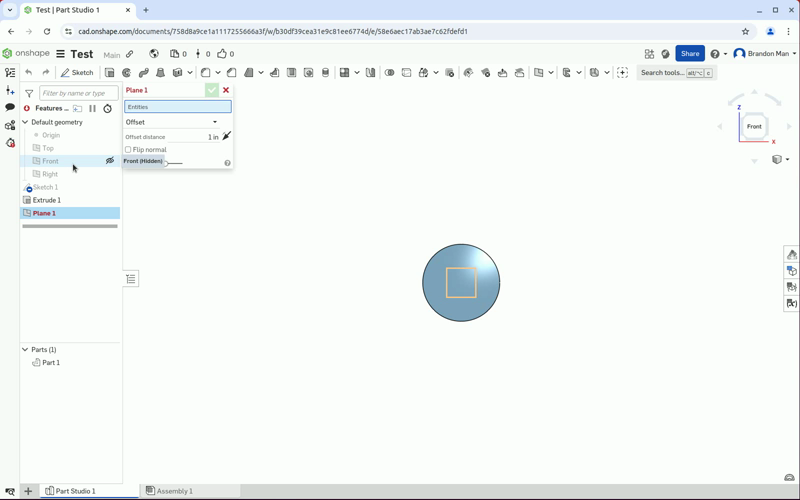
click(73, 163)
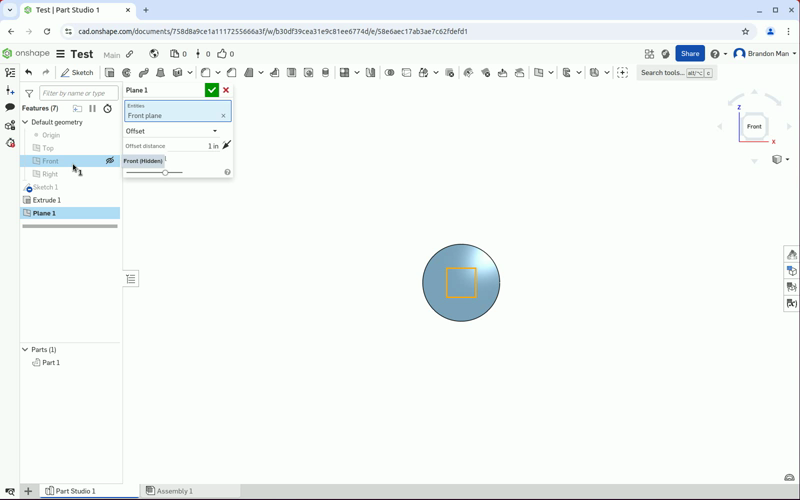
key(tab, 2)
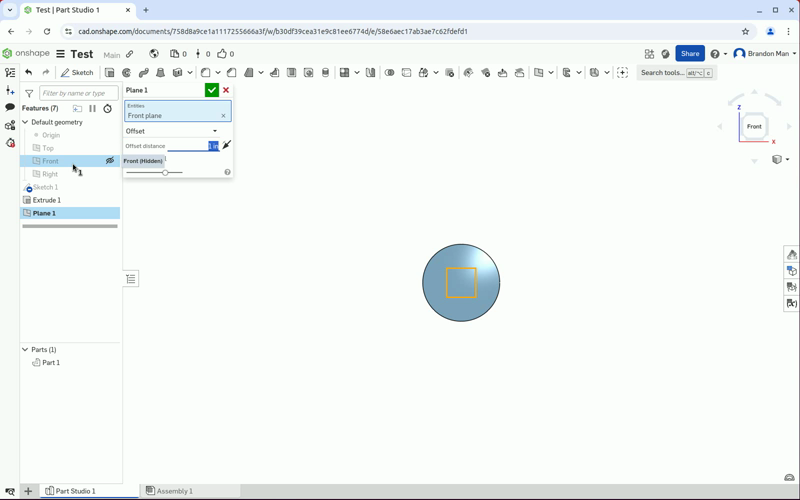
text(23.108)
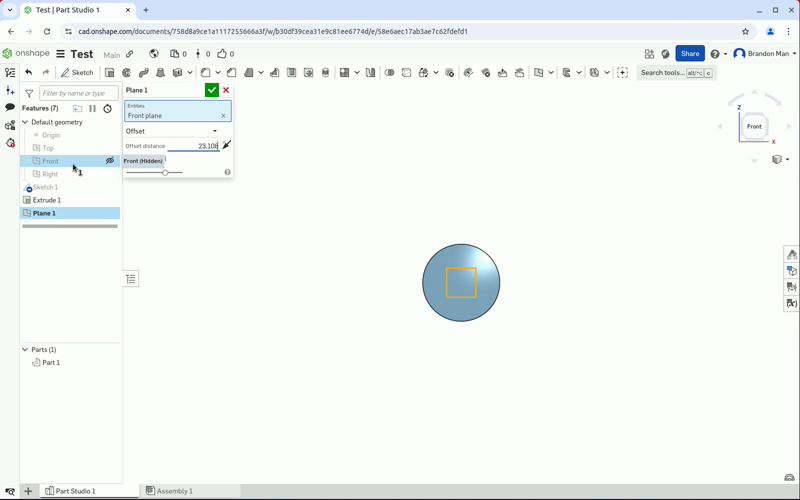
key(enter, 2)
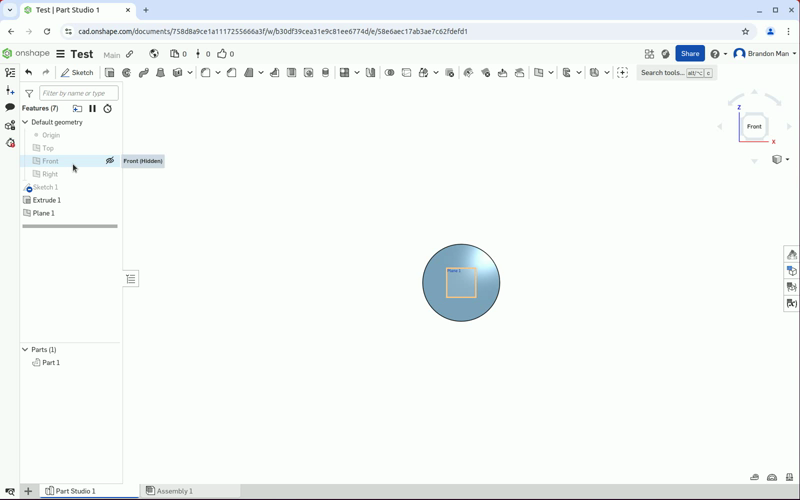
key(shift+s)
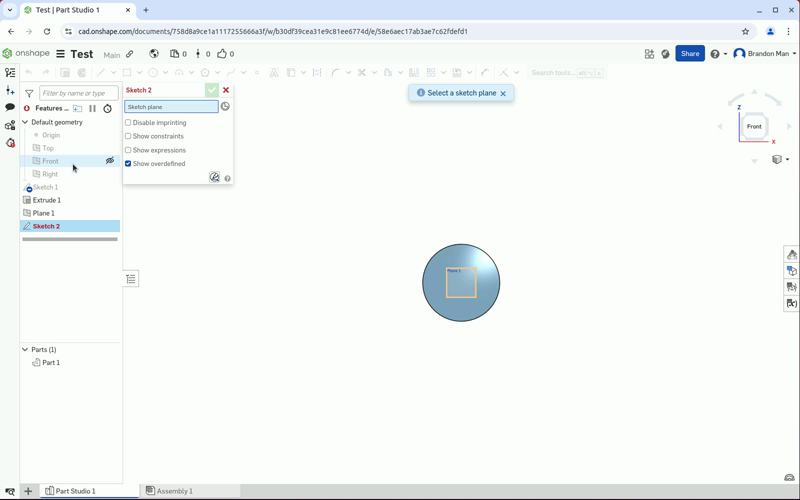
mouse_move(73, 215)
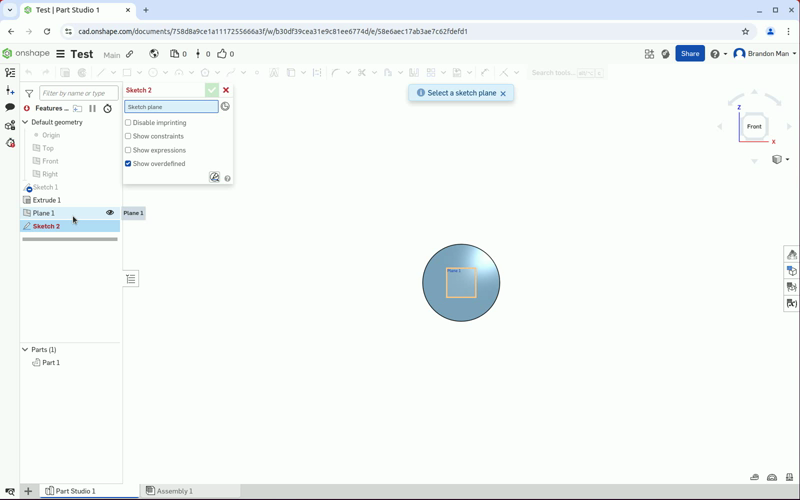
click(73, 215)
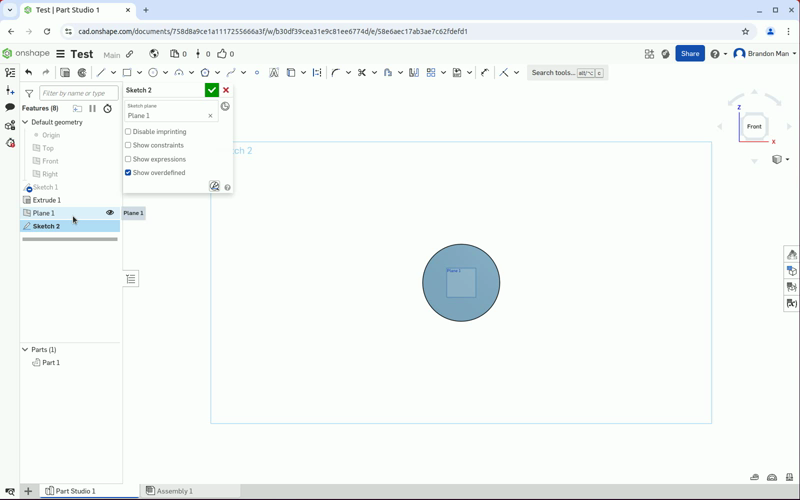
mouse_move(73, 352)
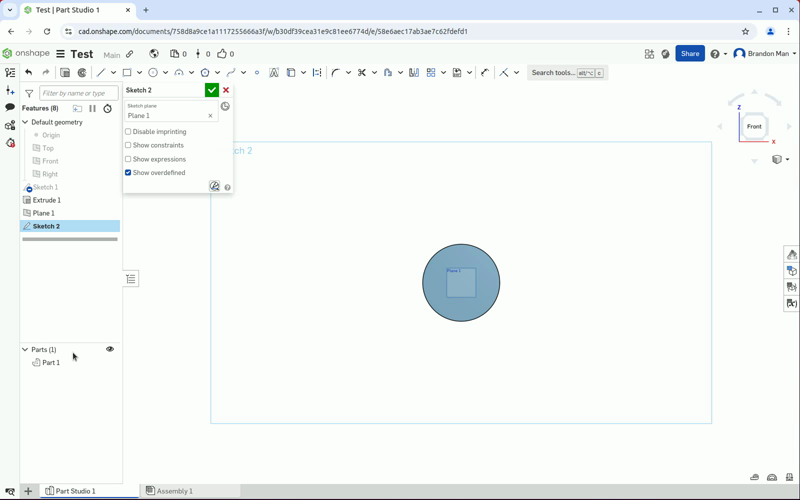
key(y)
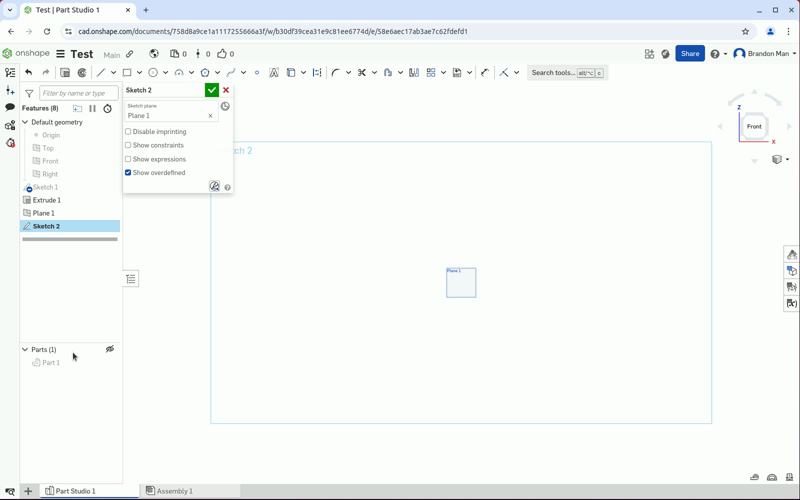
key(c)
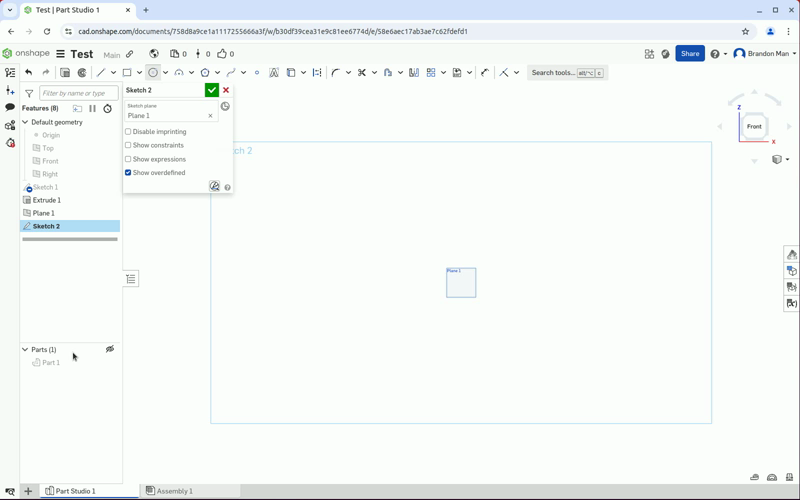
key_down(shift)
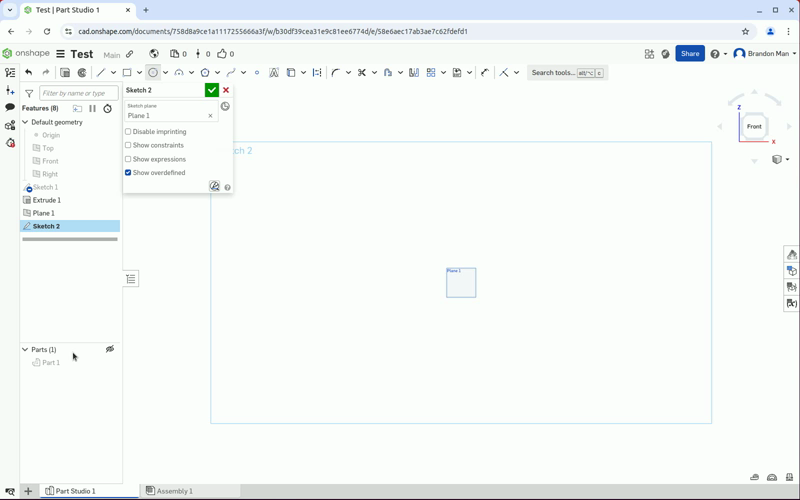
mouse_move(460, 282)
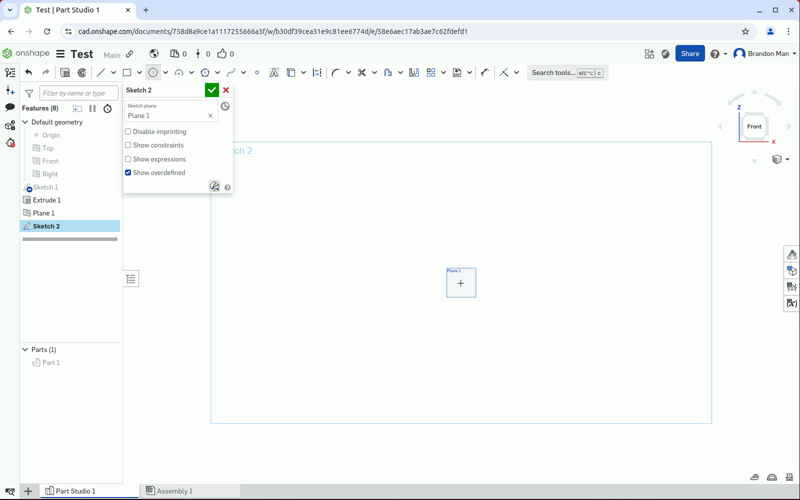
click(460, 282)
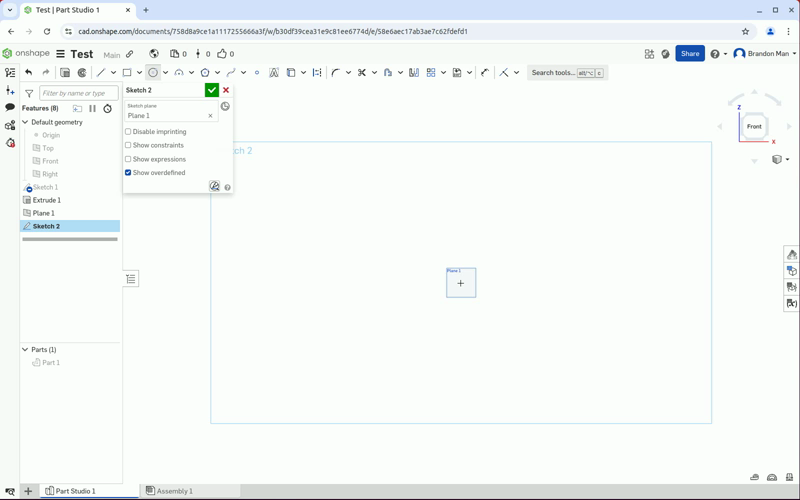
key_up(shift)
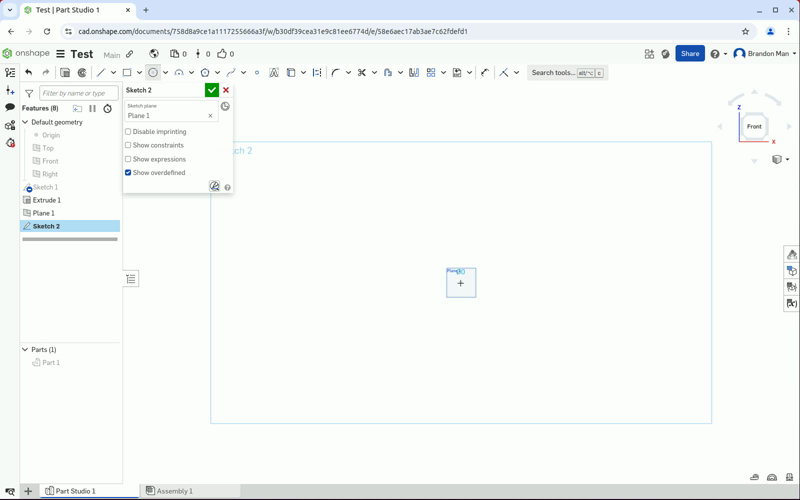
mouse_move(497, 282)
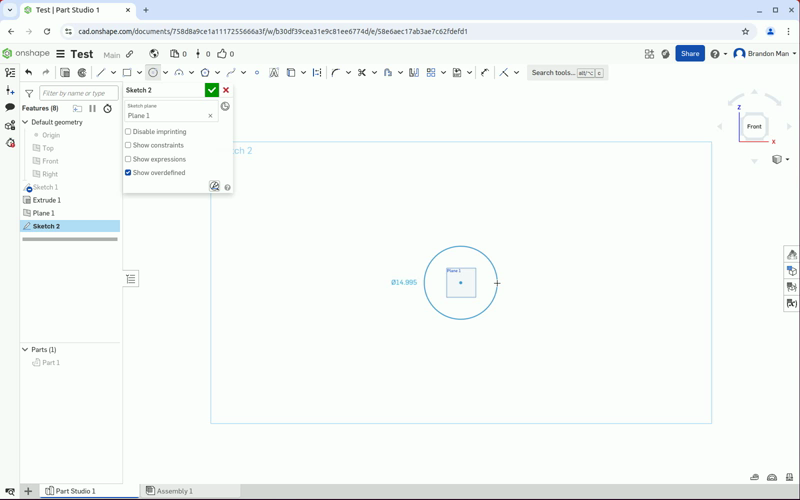
click(497, 282)
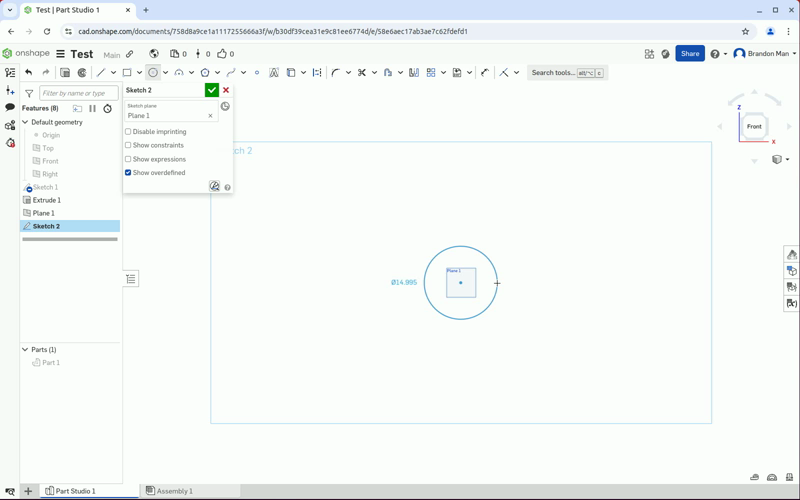
key(esc)
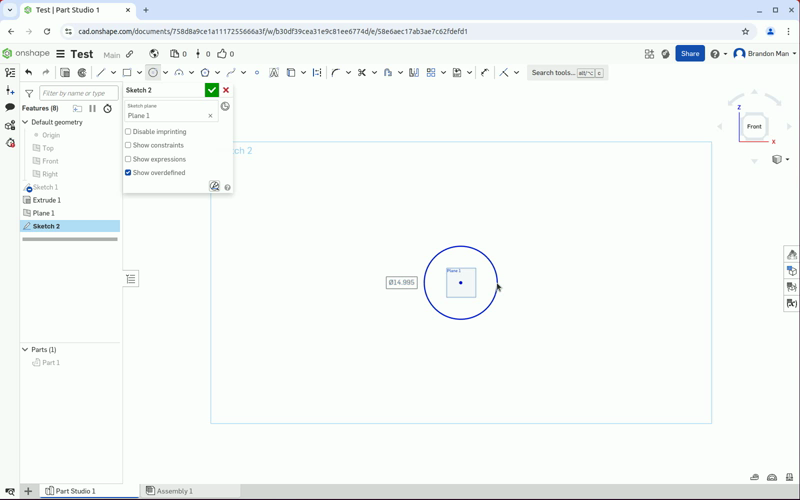
mouse_move(449, 300)
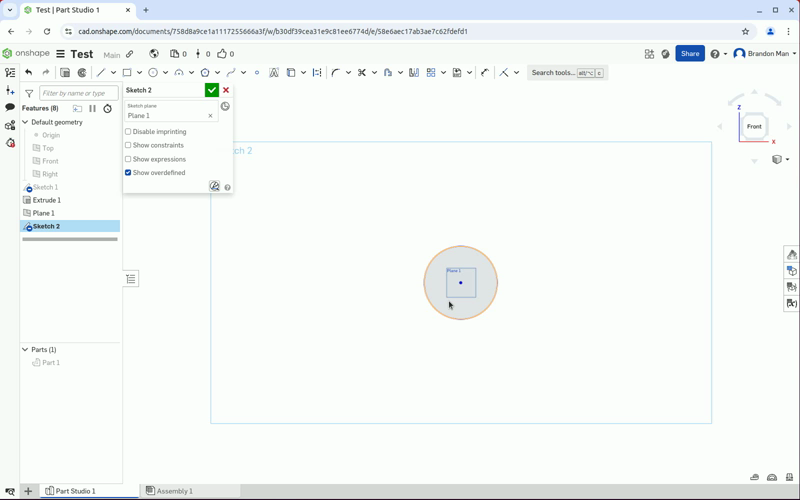
click(449, 300)
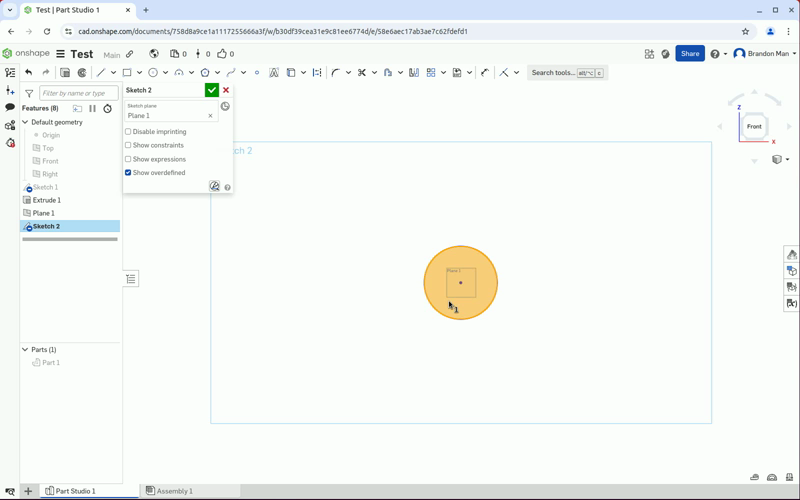
mouse_move(73, 352)
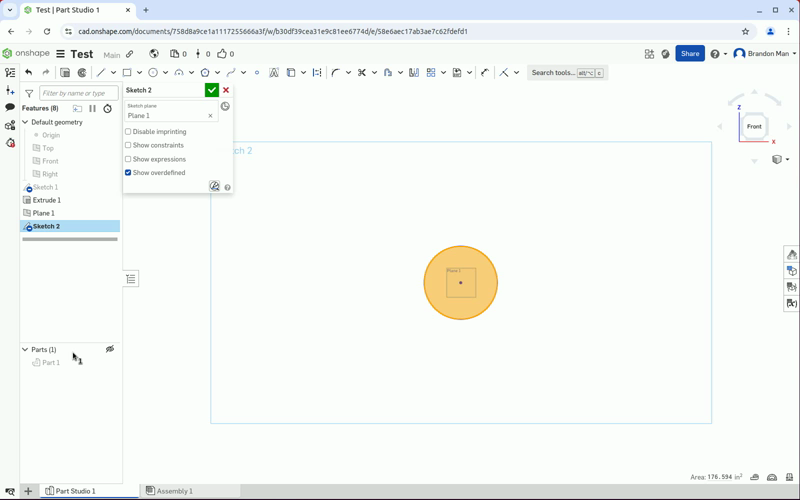
key(shift+y)
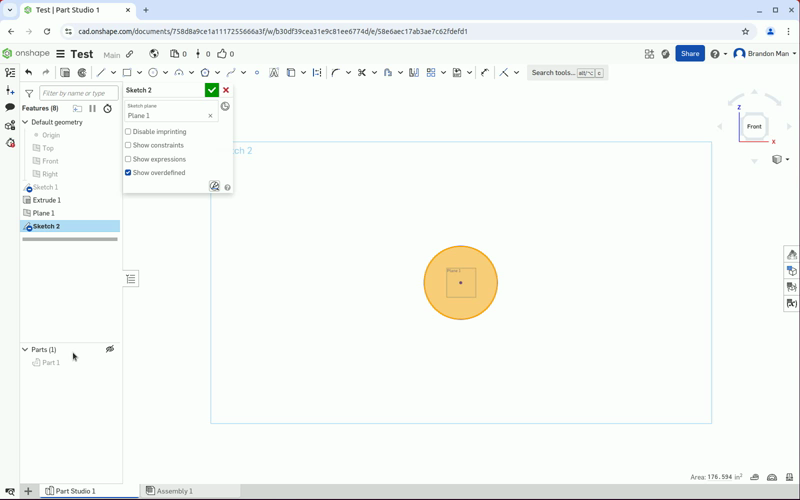
key(shift+e)
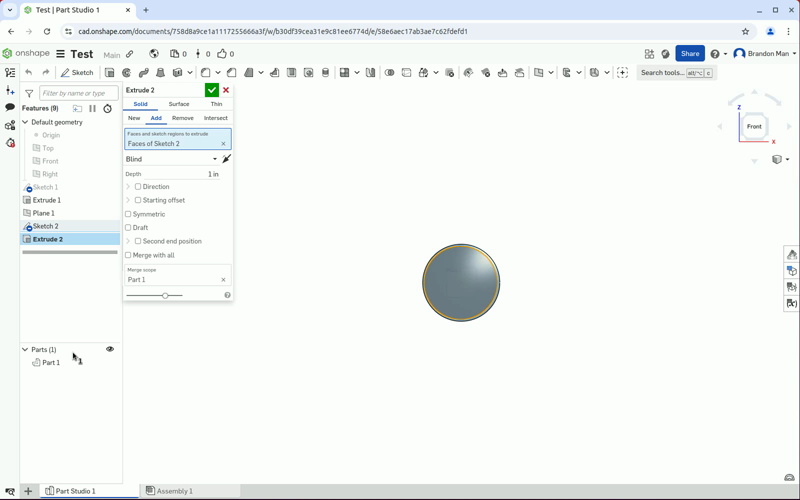
mouse_move(143, 106)
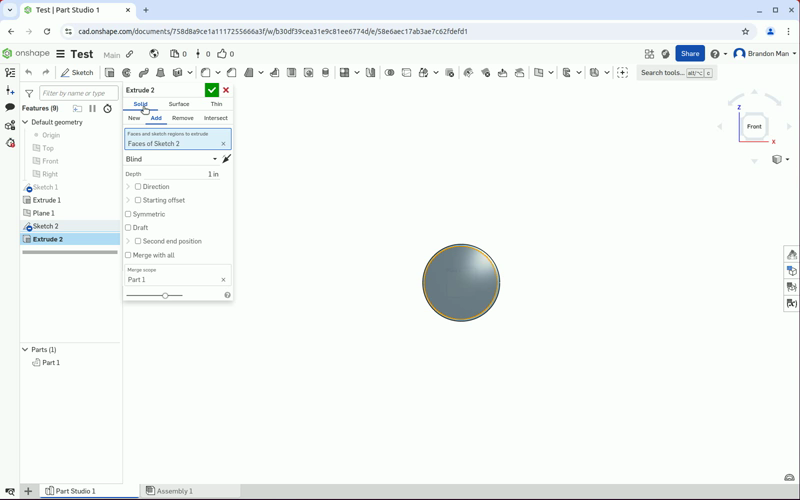
click(143, 106)
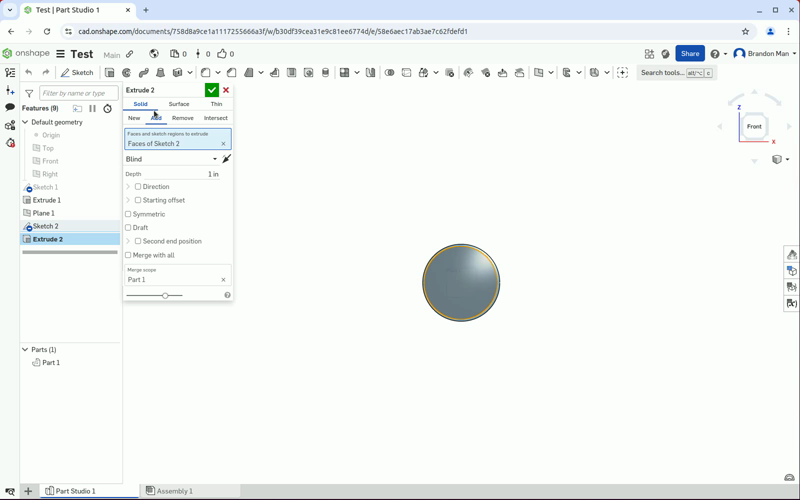
mouse_move(186, 120)
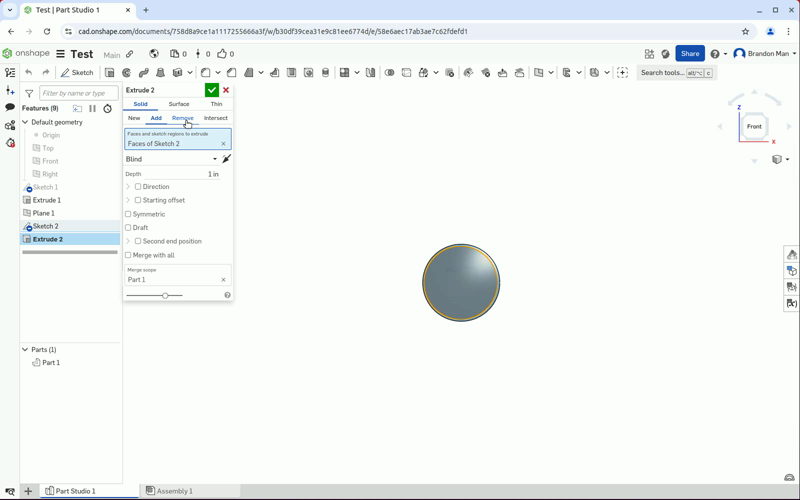
click(186, 120)
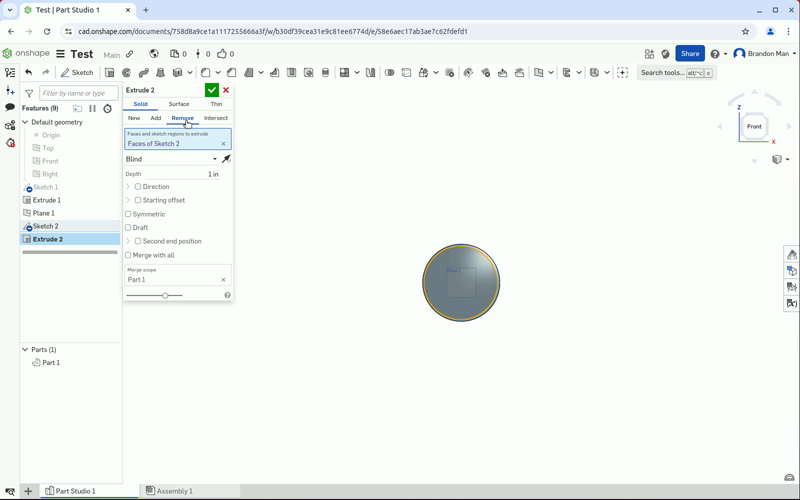
key(tab, 4)
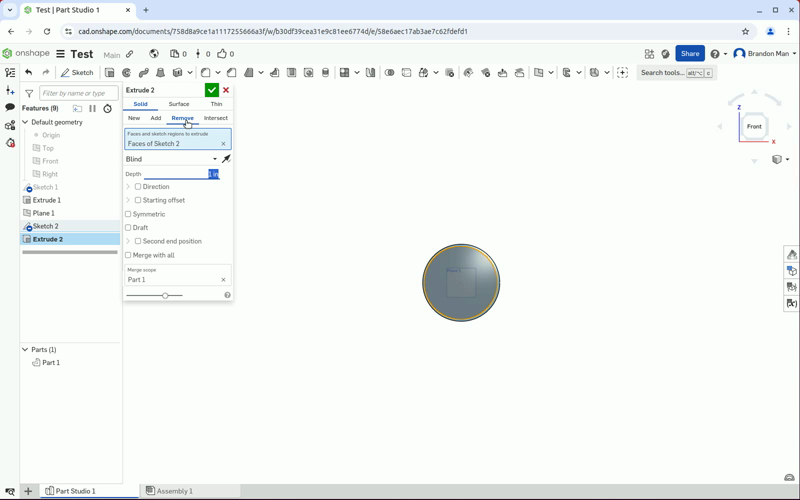
text(21.183)
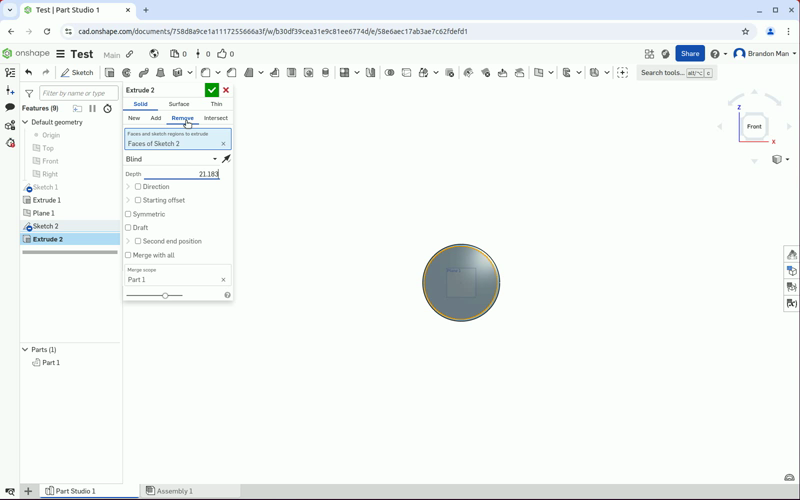
key(tab, 6)
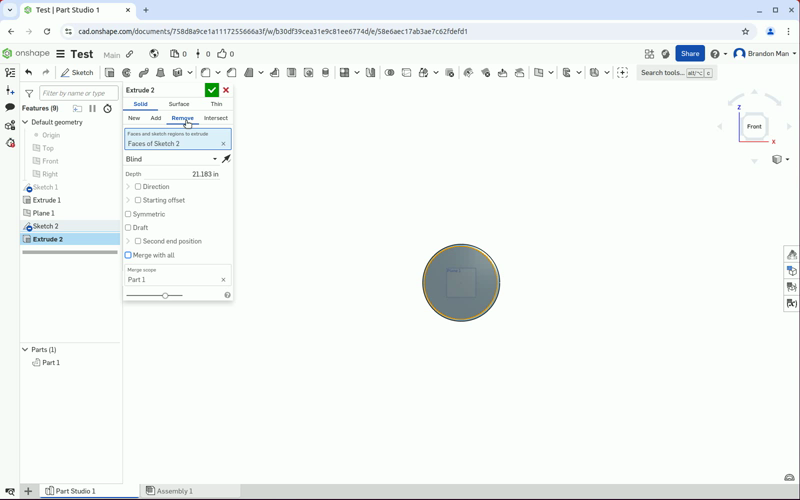
key(space)
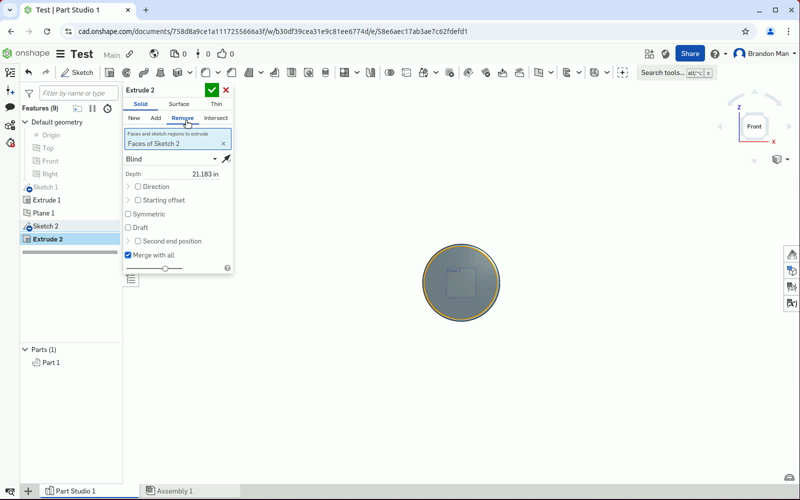
key(enter)
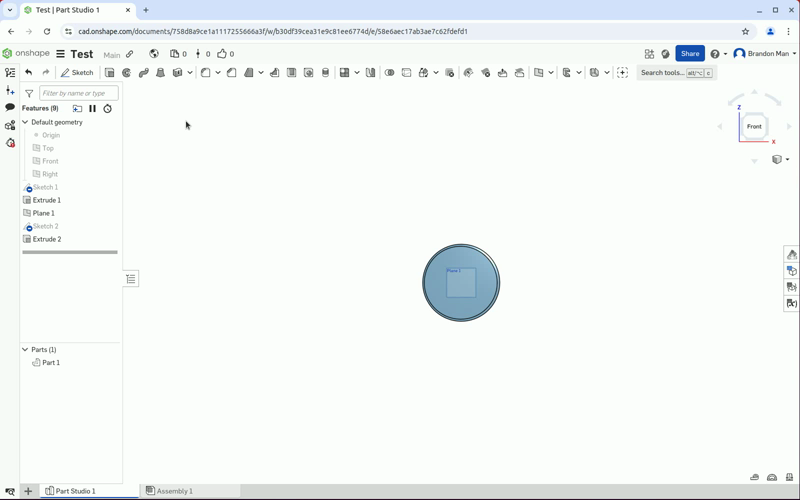
key(shift+h)
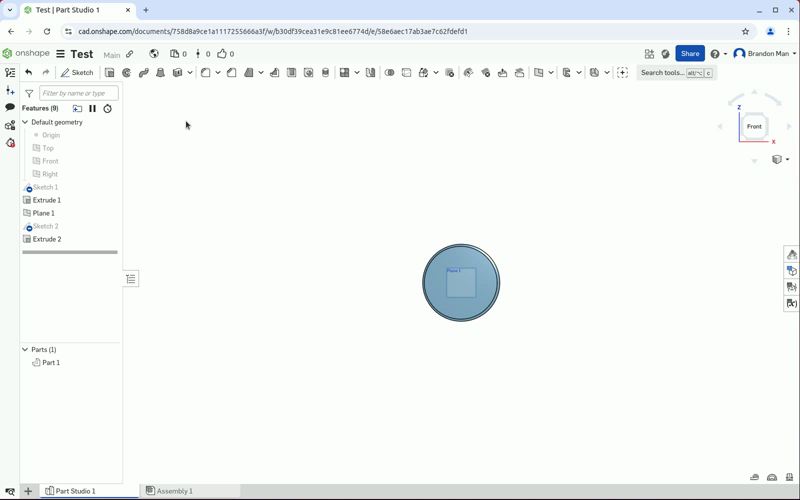
key(shift+h)
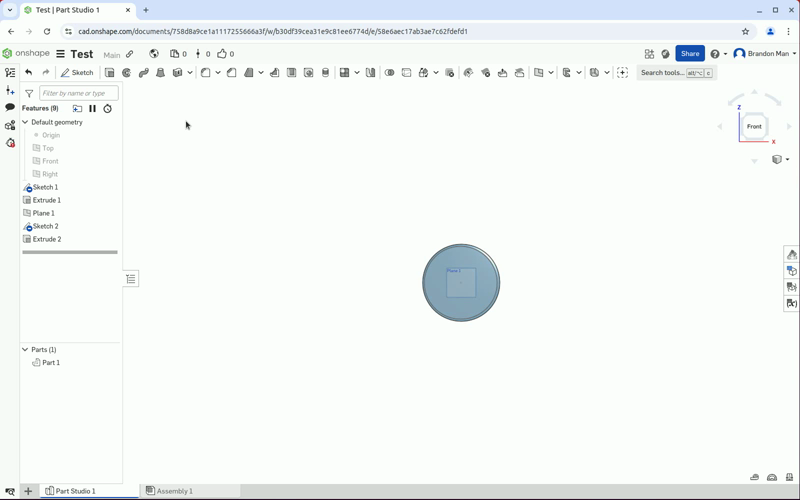
key(shift+7)
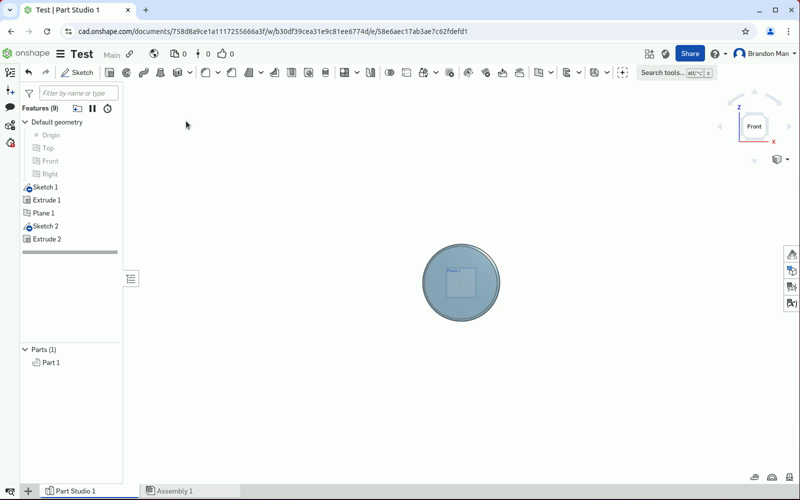
key(left, 2)
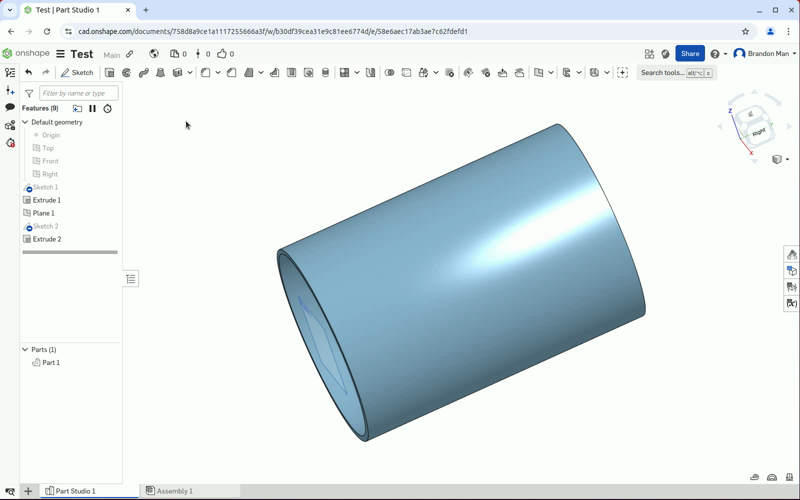
key(down, 2)
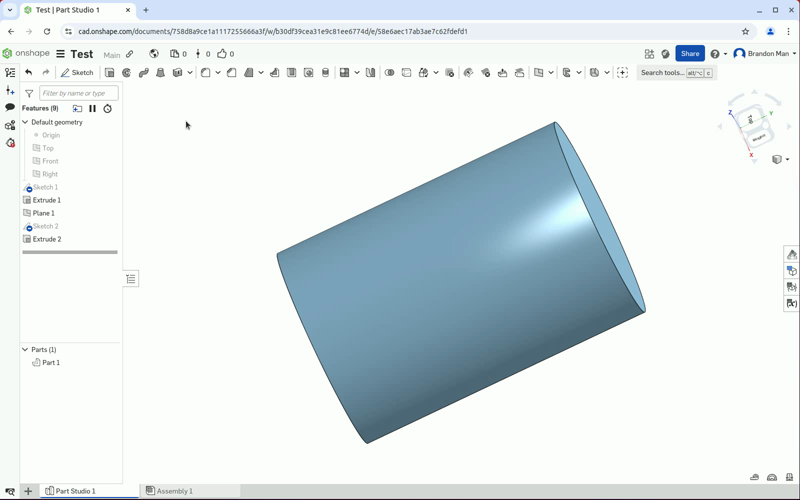
key(up, 2)
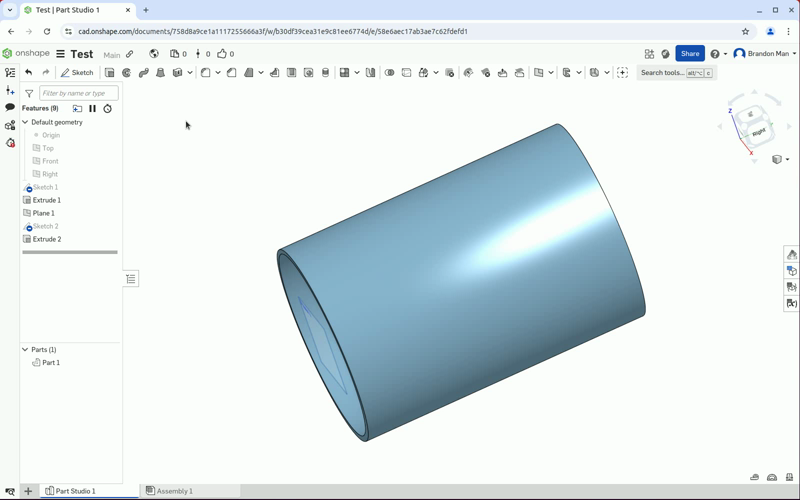
key(right, 2)
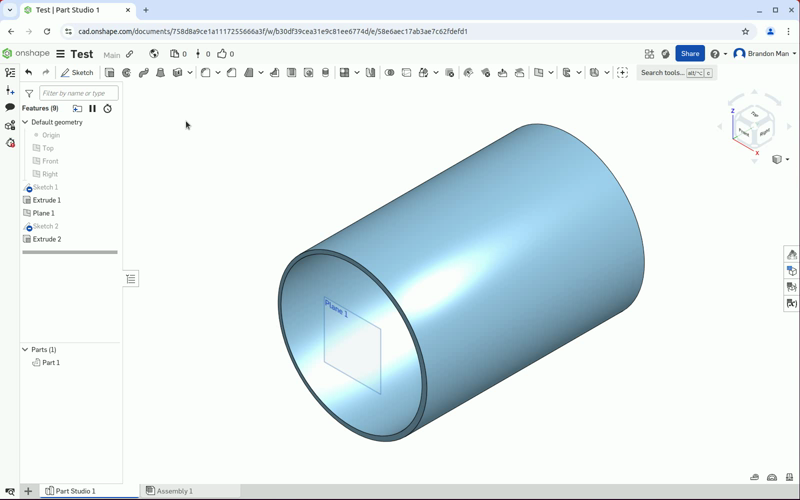
mouse_move(73, 189)
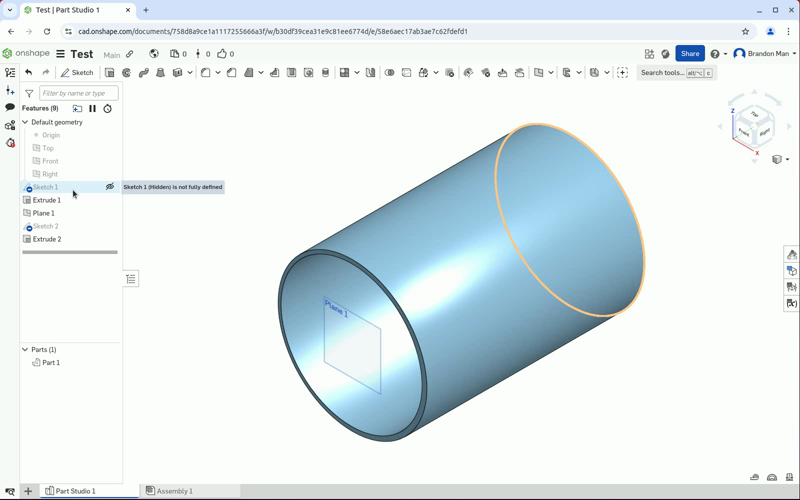
click(73, 189)